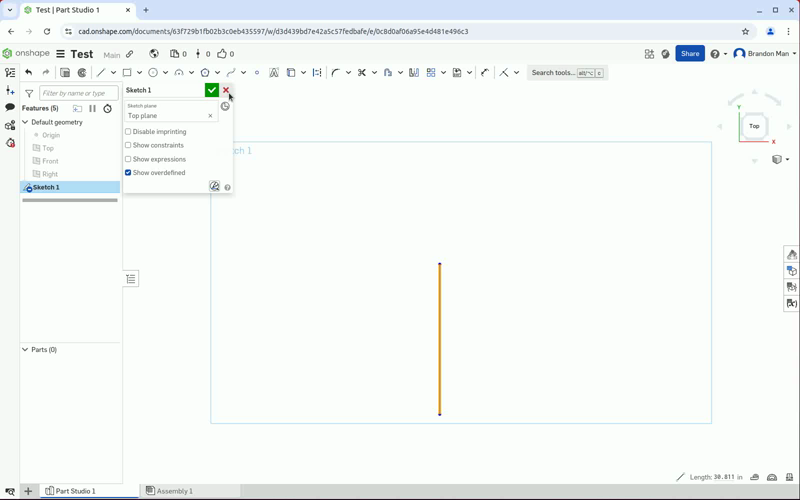
key(shift+h)
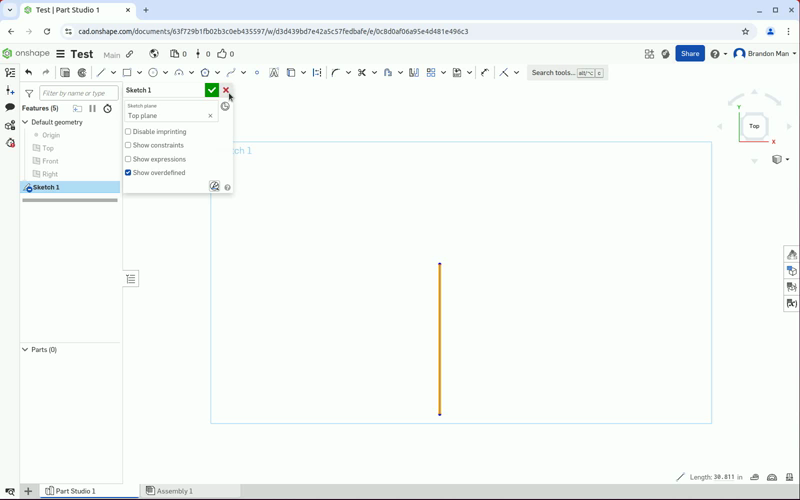
key(shift+s)
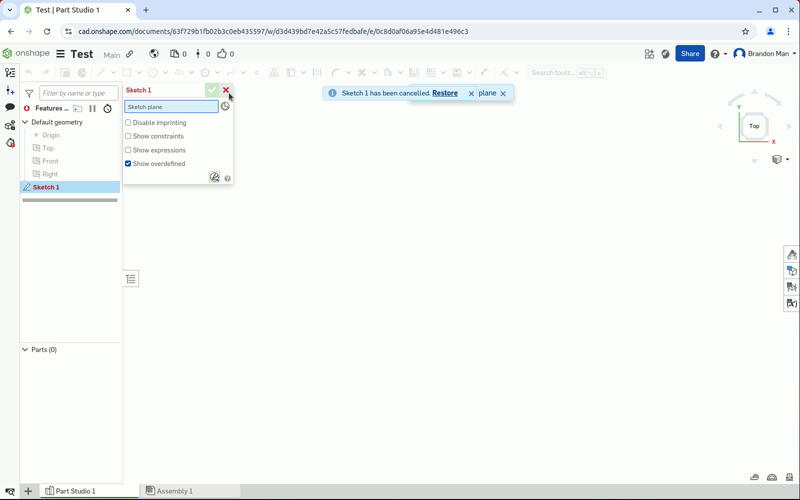
mouse_move(73, 150)
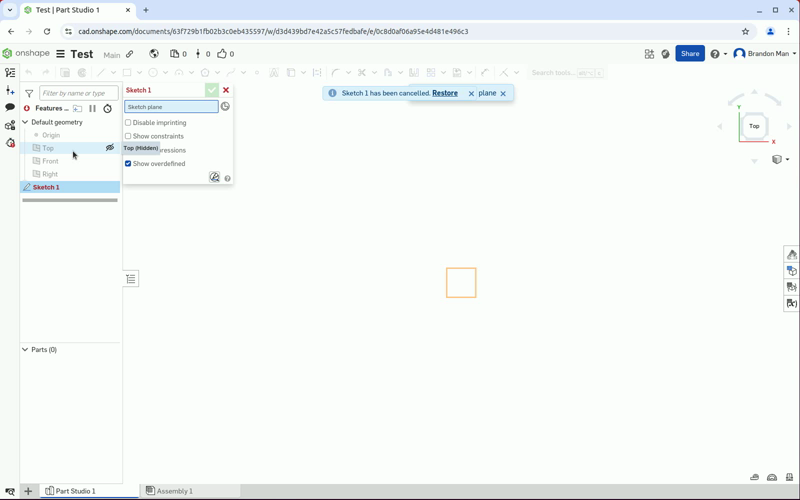
click(73, 150)
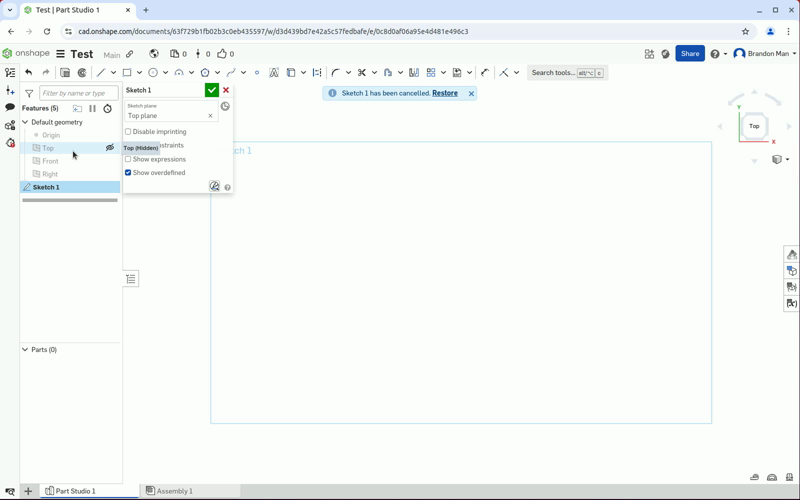
mouse_move(73, 352)
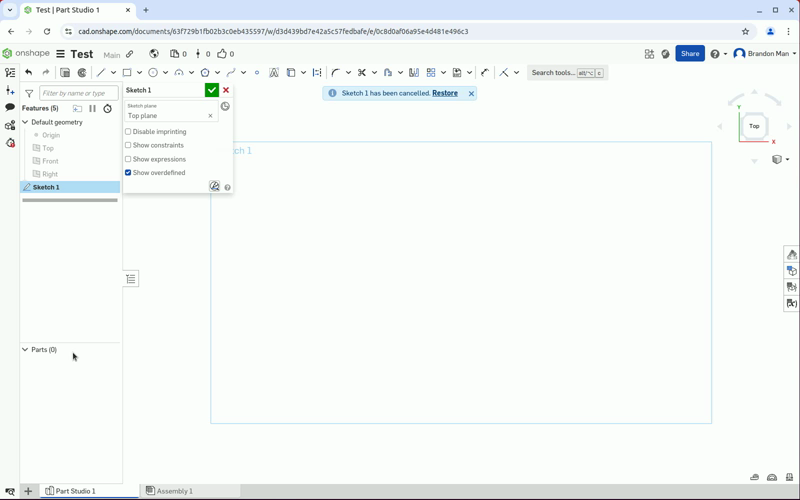
key(y)
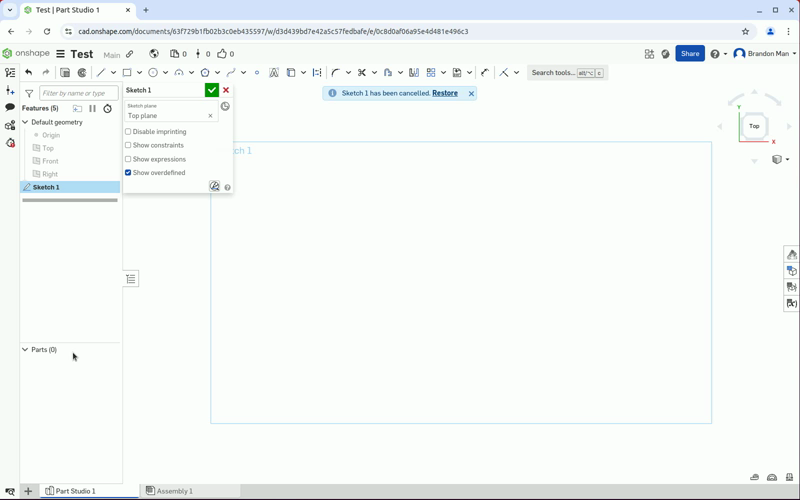
key(c)
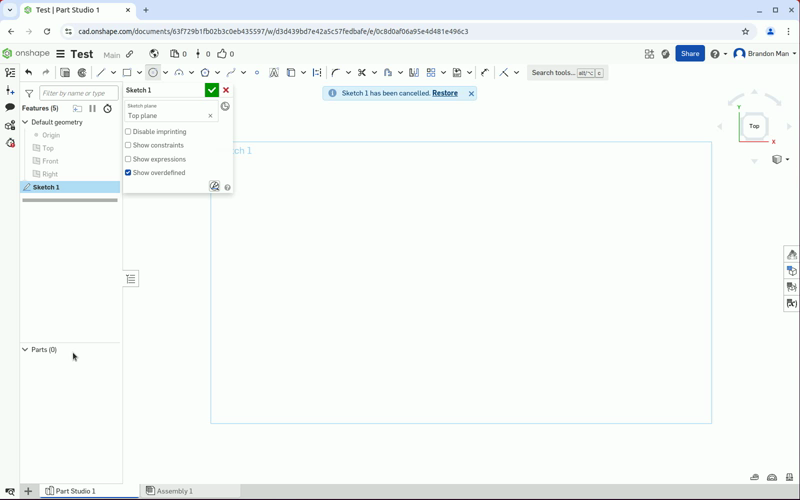
key_down(shift)
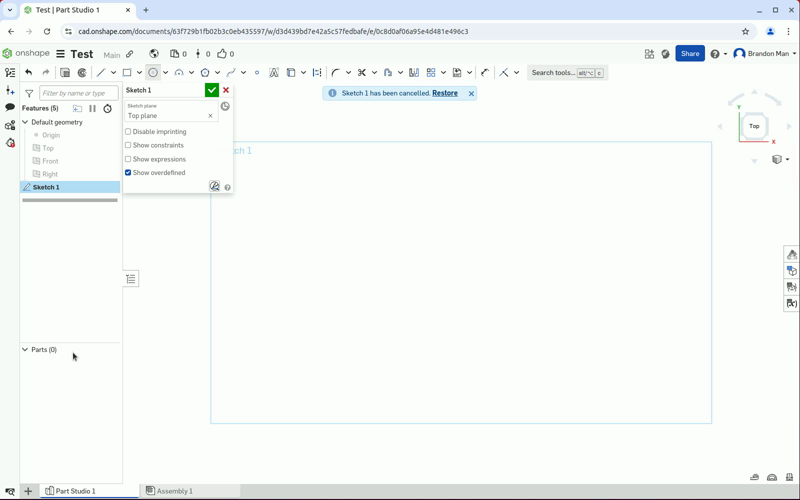
mouse_move(461, 282)
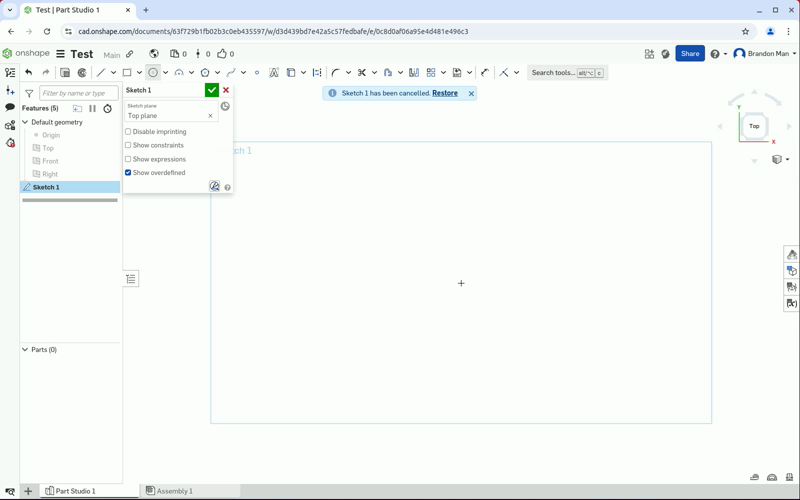
click(461, 282)
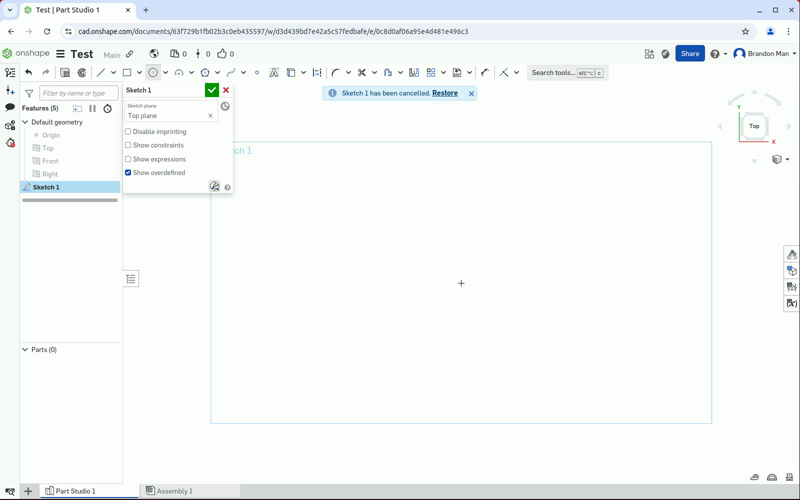
key_up(shift)
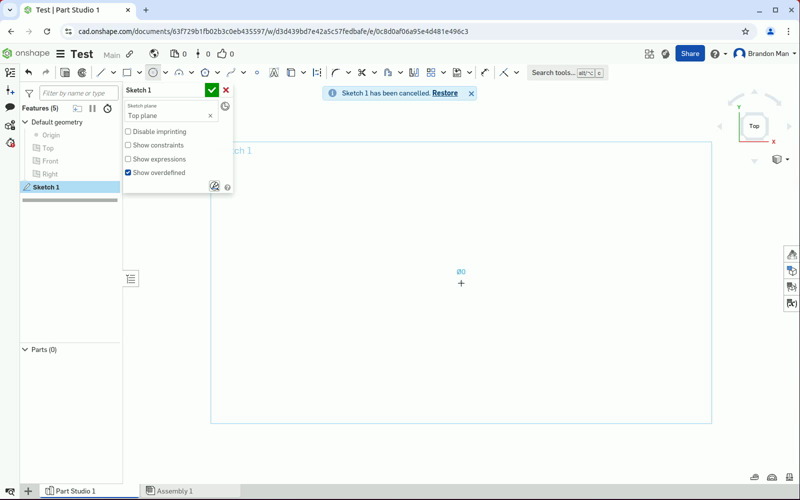
mouse_move(574, 282)
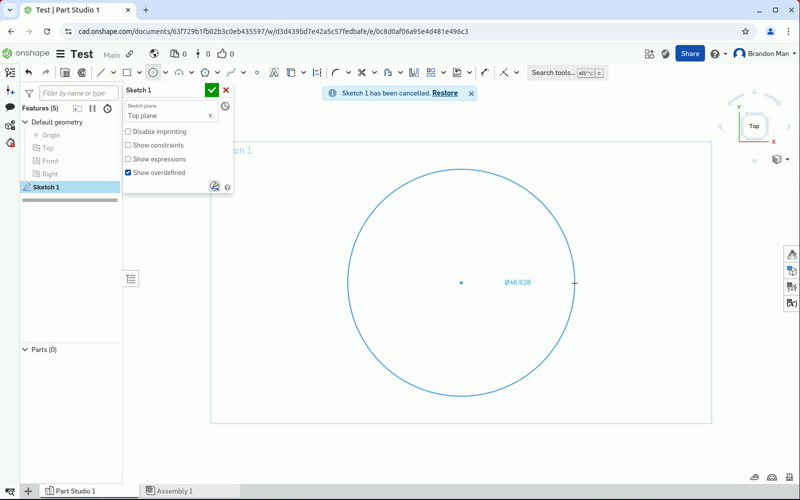
click(574, 282)
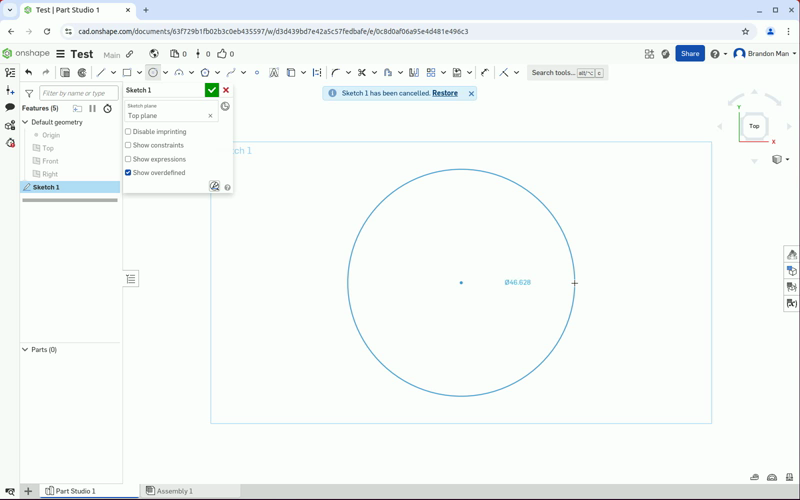
key(esc)
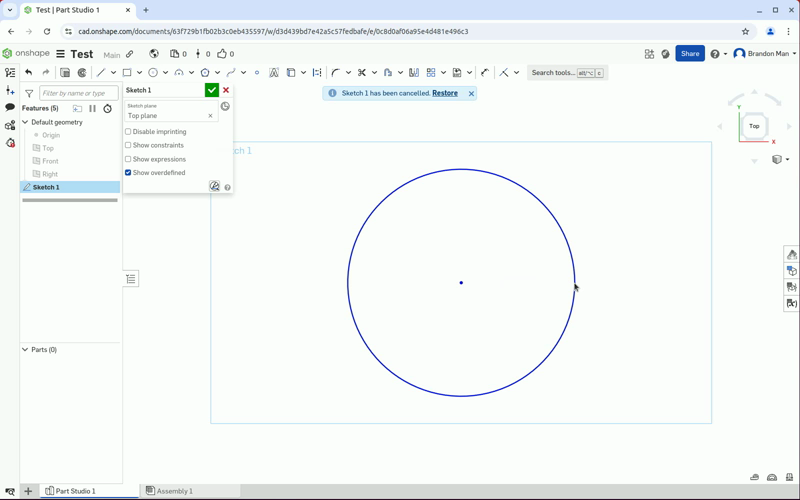
mouse_move(544, 269)
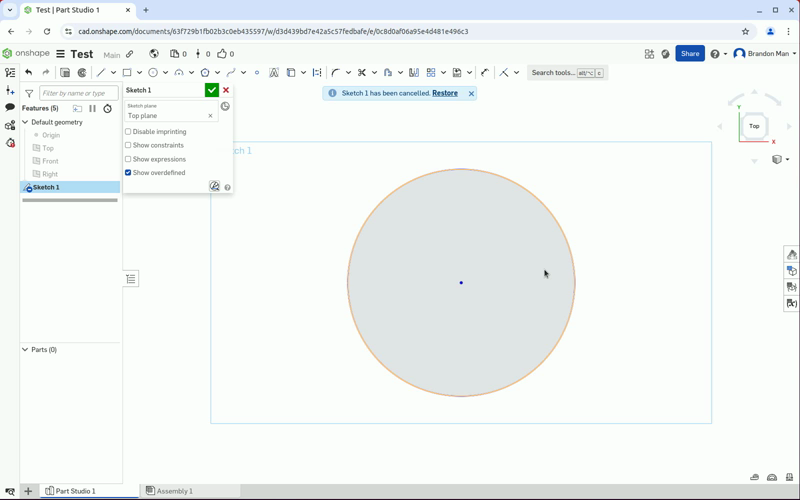
click(544, 269)
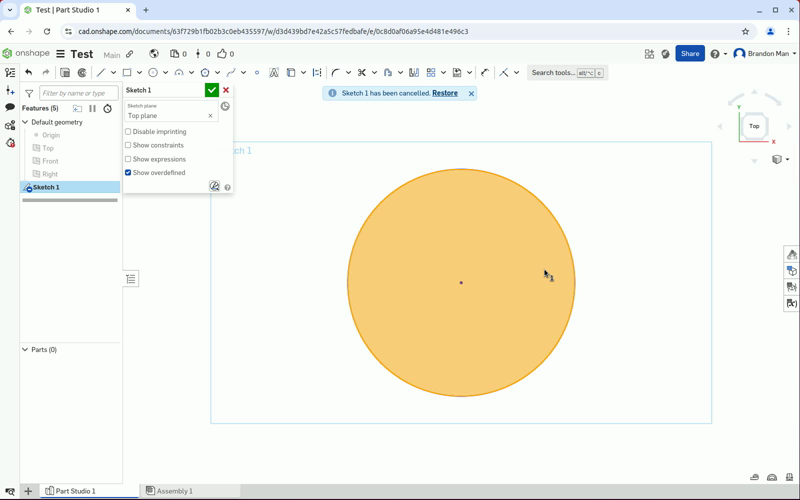
mouse_move(73, 352)
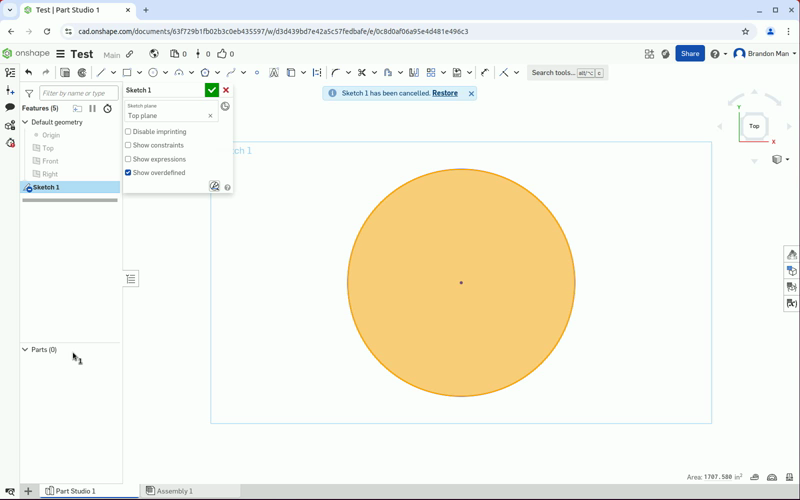
key(shift+y)
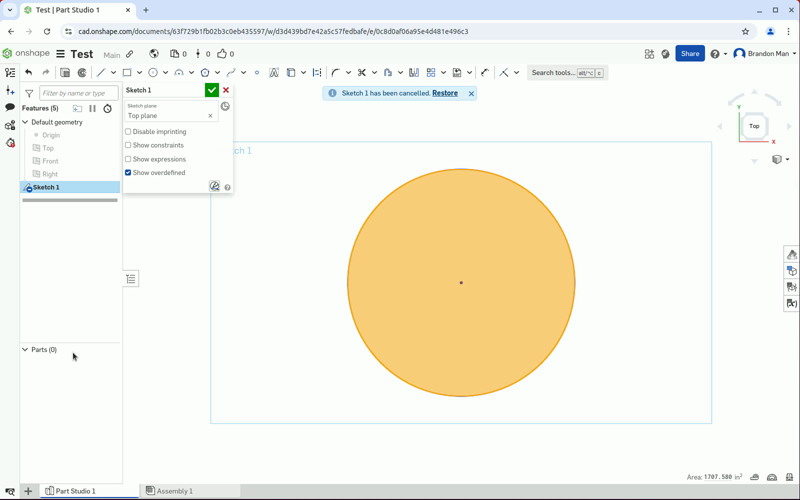
key(shift+e)
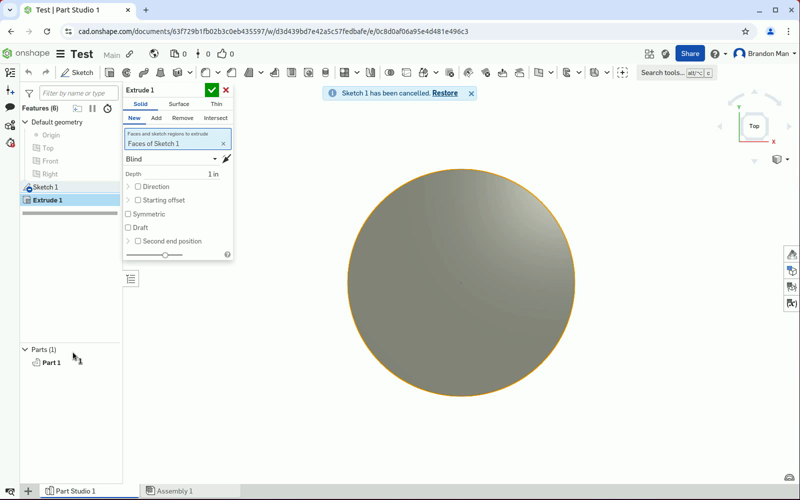
mouse_move(143, 106)
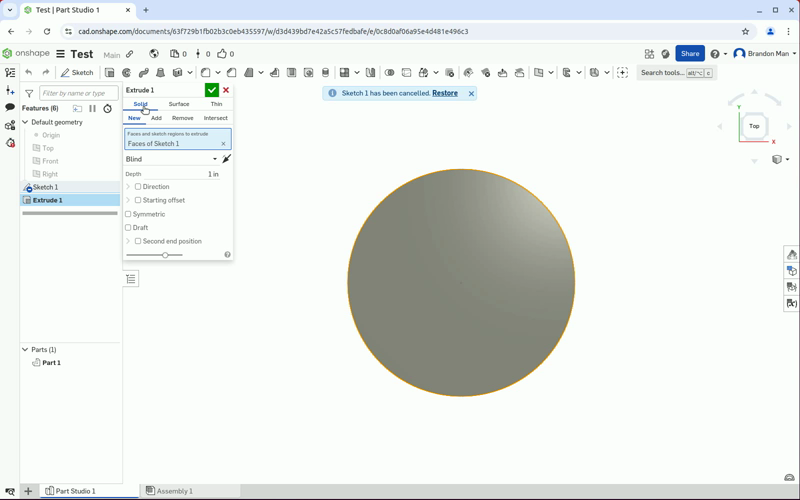
click(143, 106)
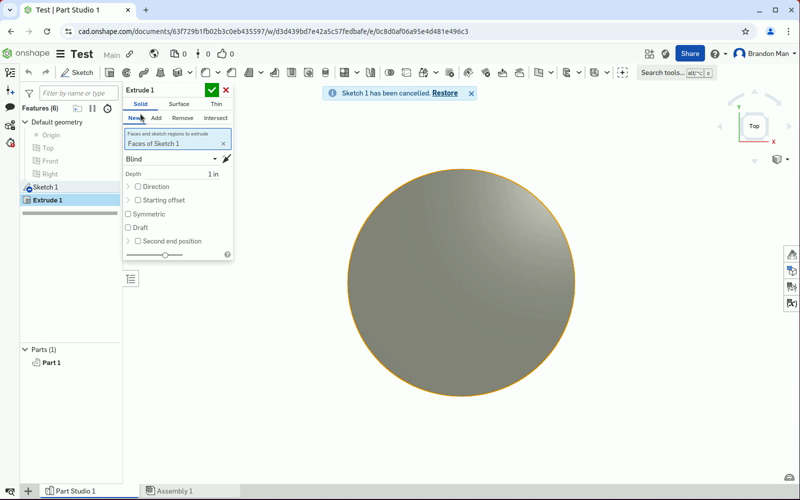
mouse_move(137, 120)
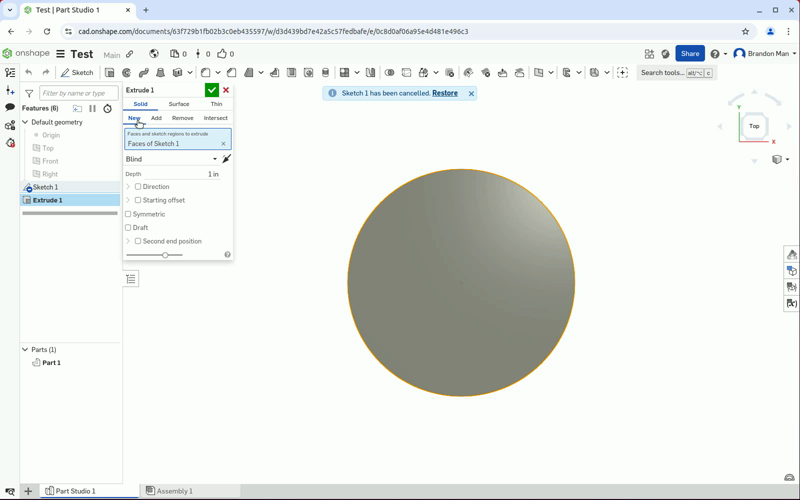
click(137, 120)
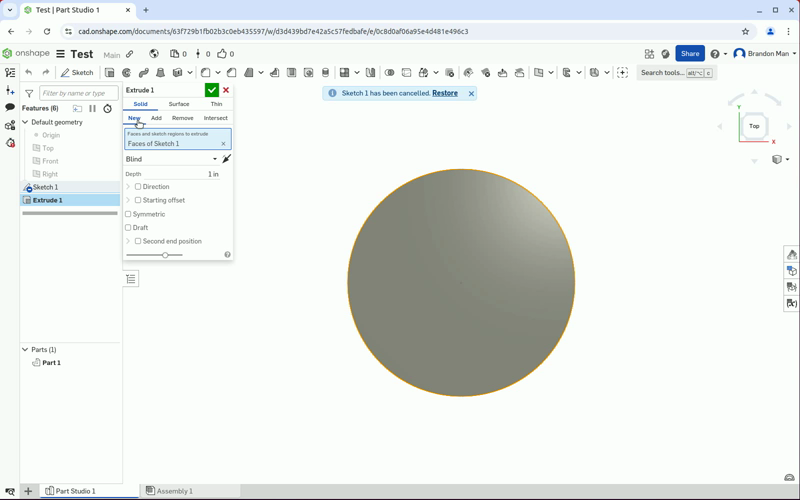
key(tab, 4)
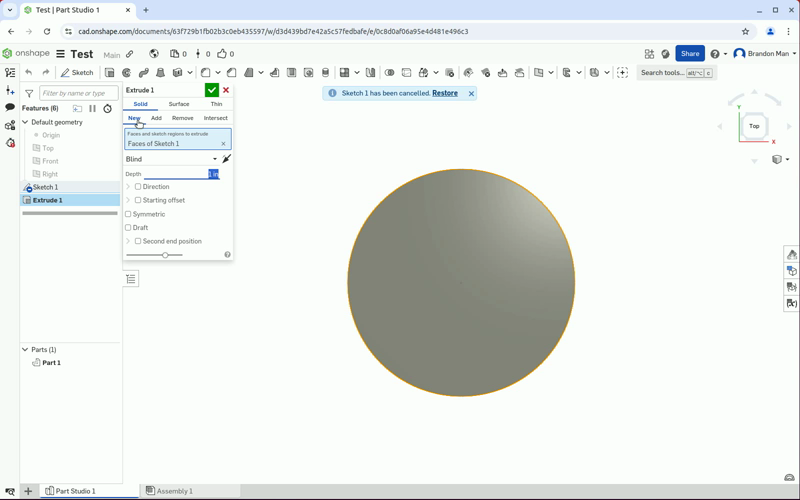
text(13.961)
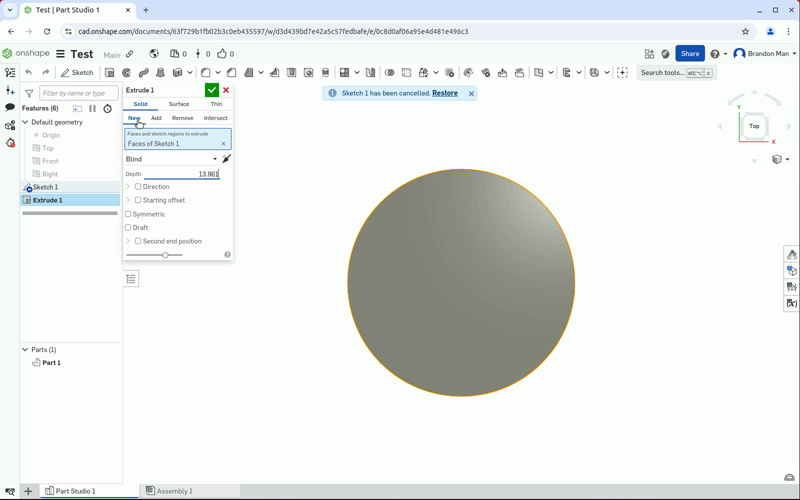
key(enter)
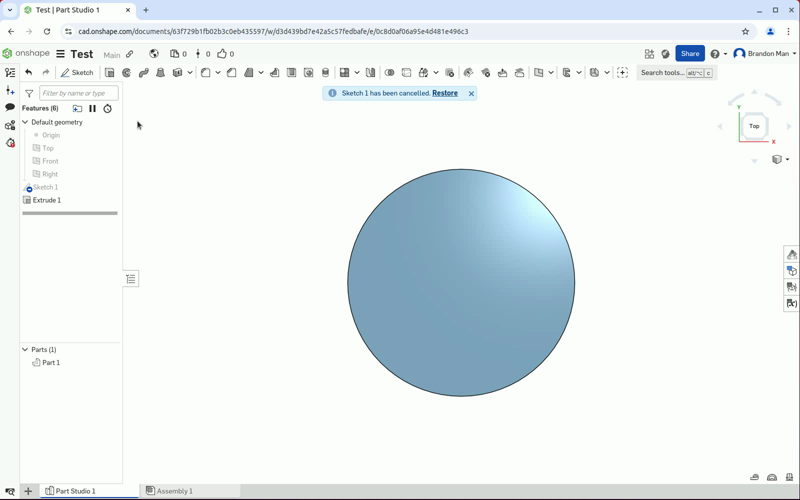
key(shift+h)
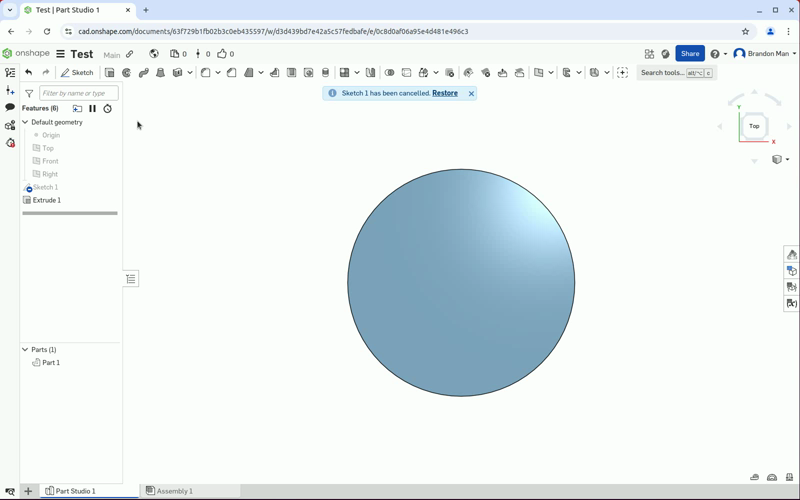
key(shift+h)
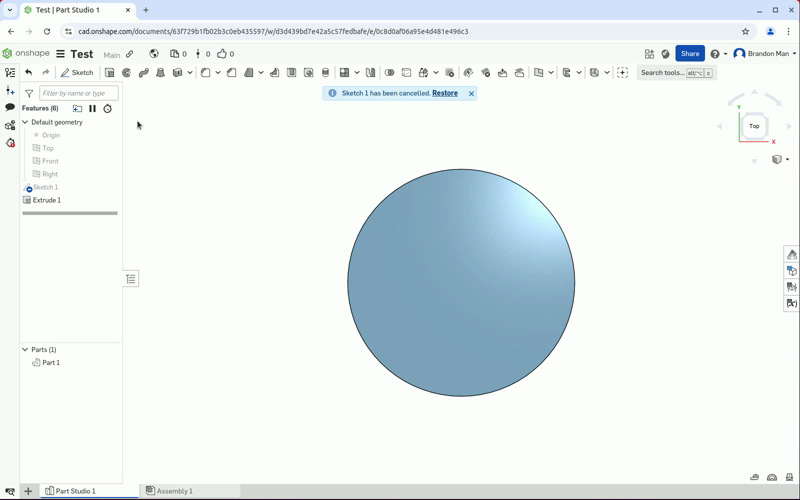
mouse_move(73, 189)
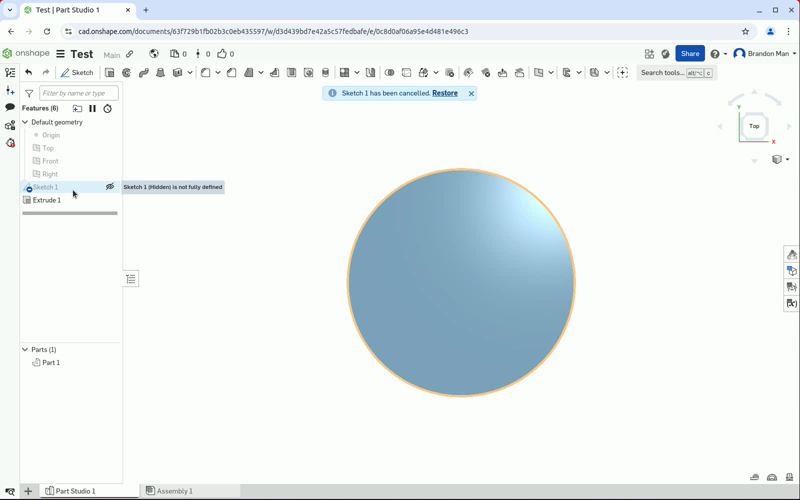
click(73, 189)
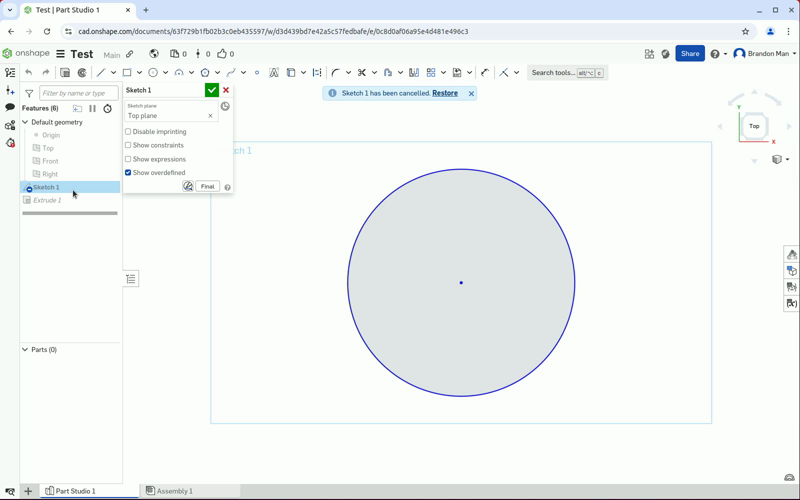
mouse_move(229, 92)
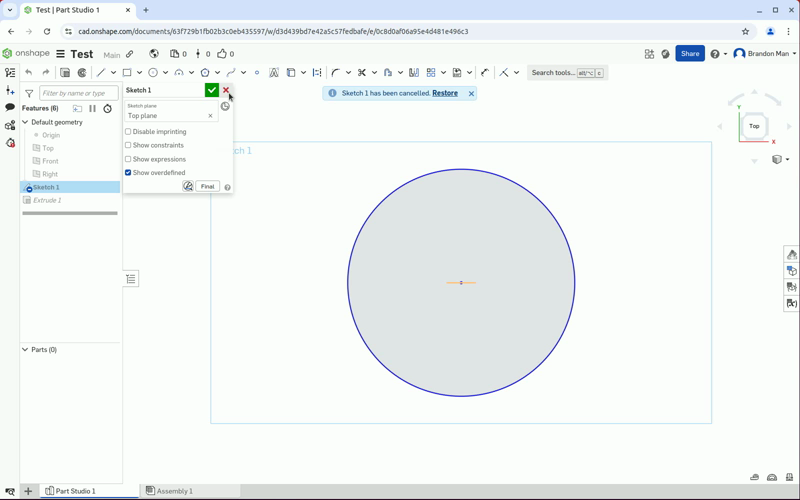
click(229, 92)
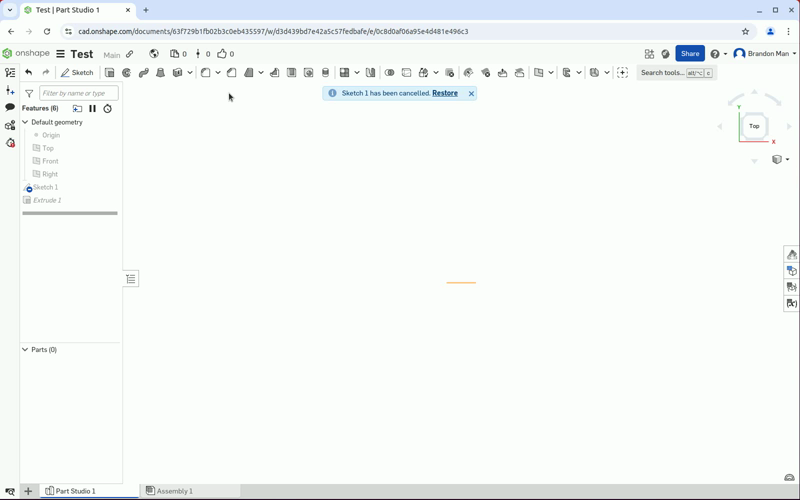
mouse_move(541, 75)
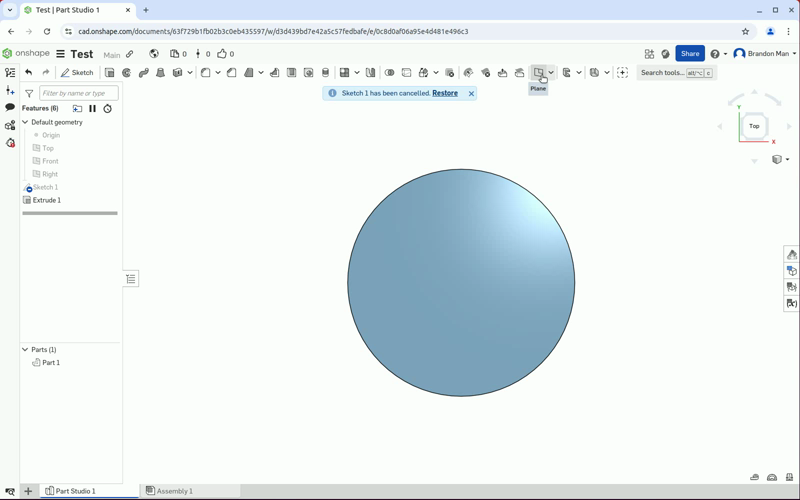
click(541, 75)
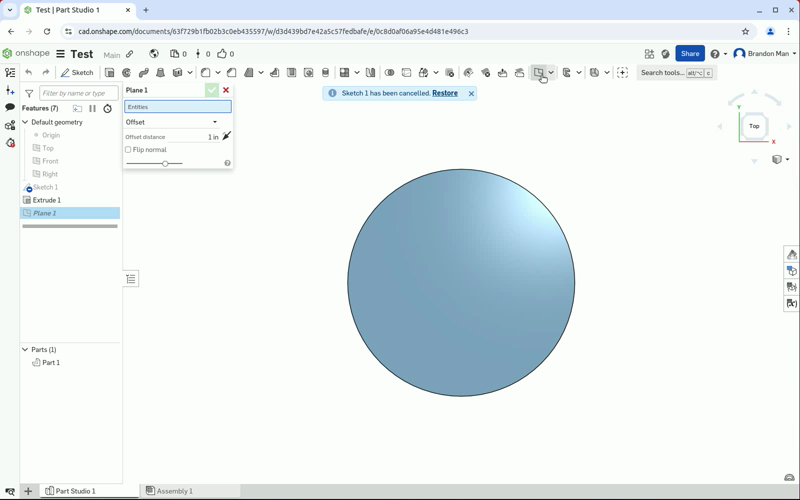
mouse_move(73, 150)
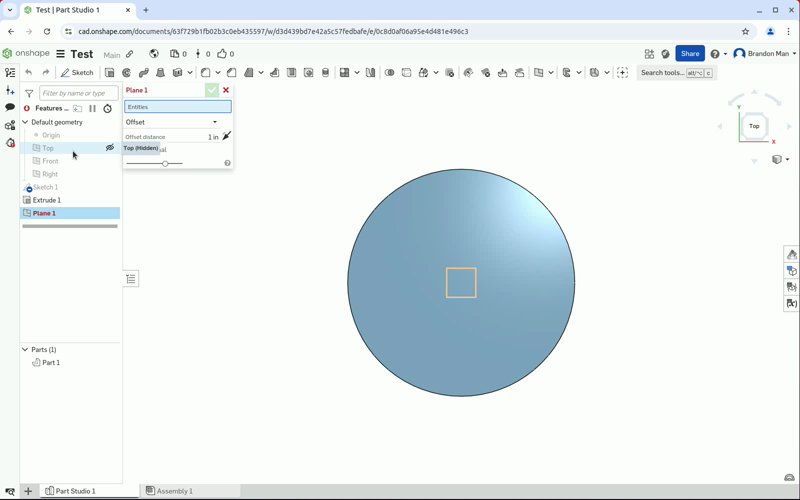
click(73, 150)
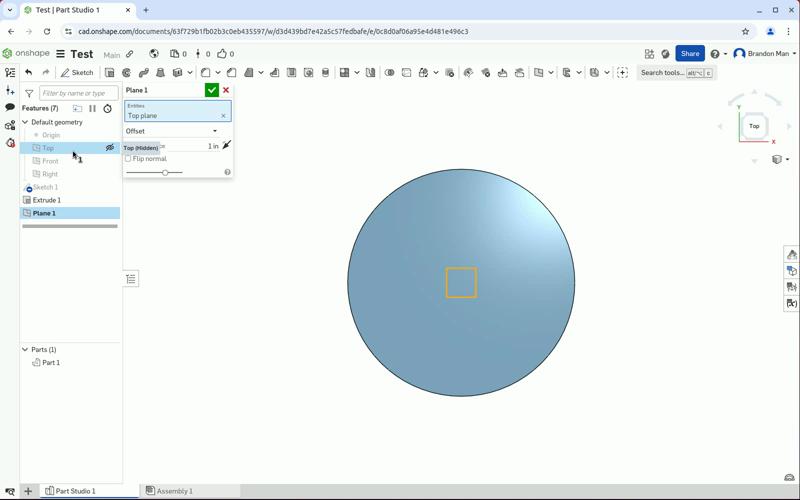
key(tab, 2)
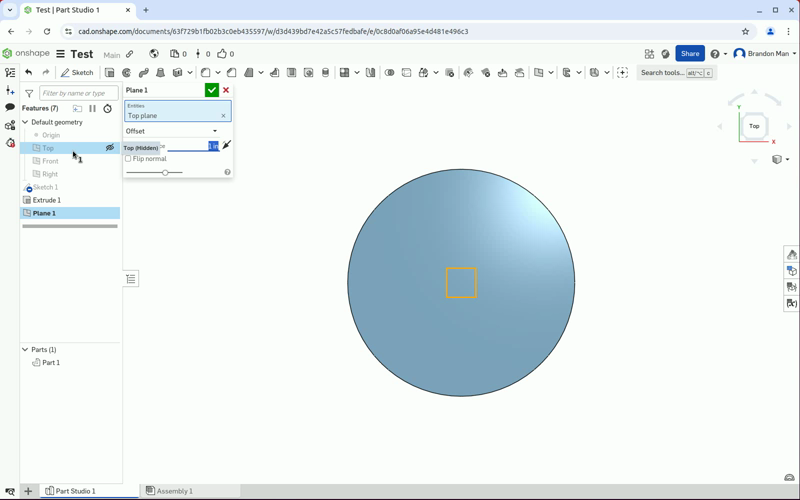
text(13.957)
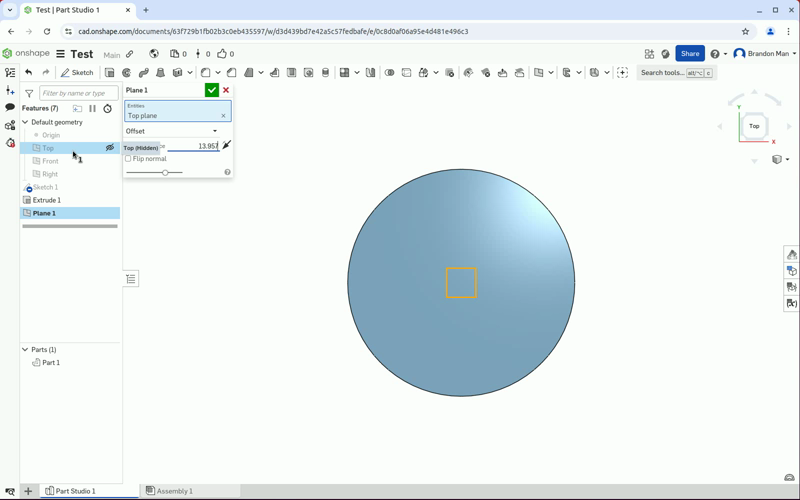
key(enter, 2)
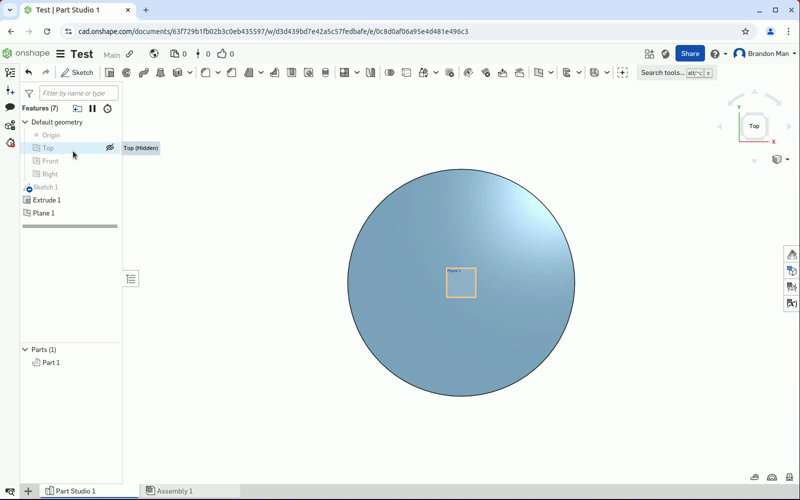
key(shift+s)
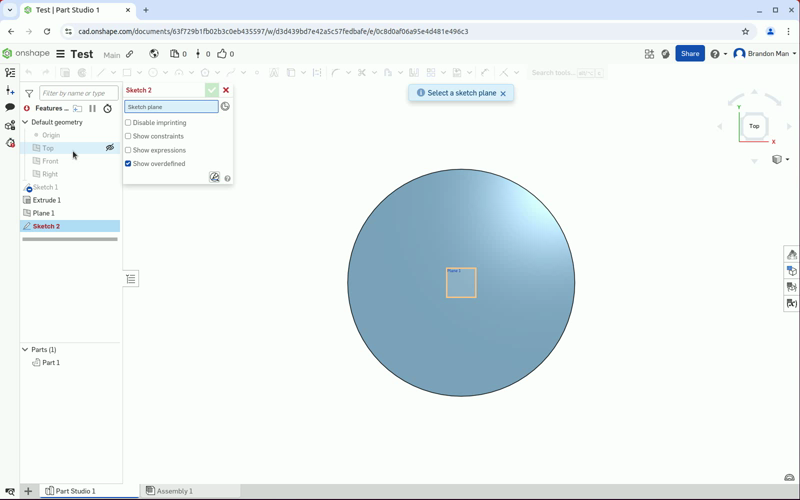
mouse_move(73, 215)
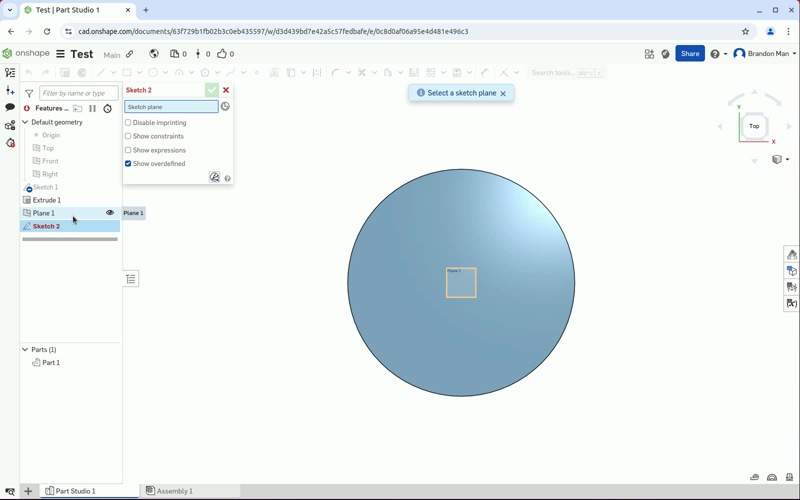
click(73, 215)
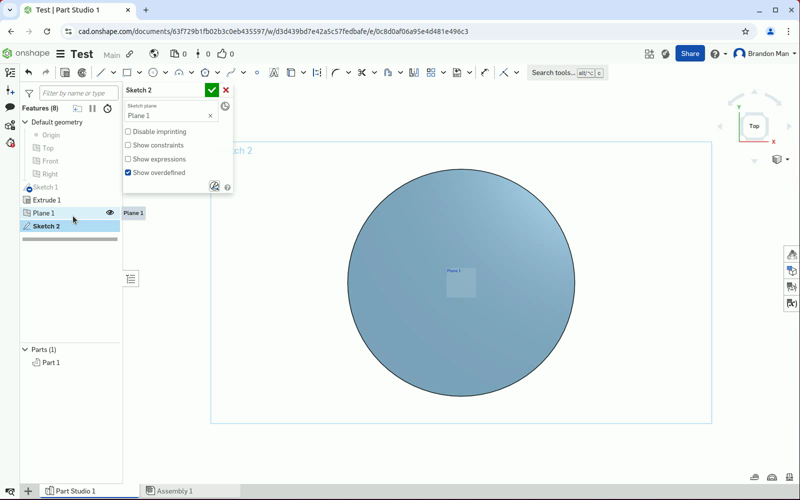
mouse_move(73, 352)
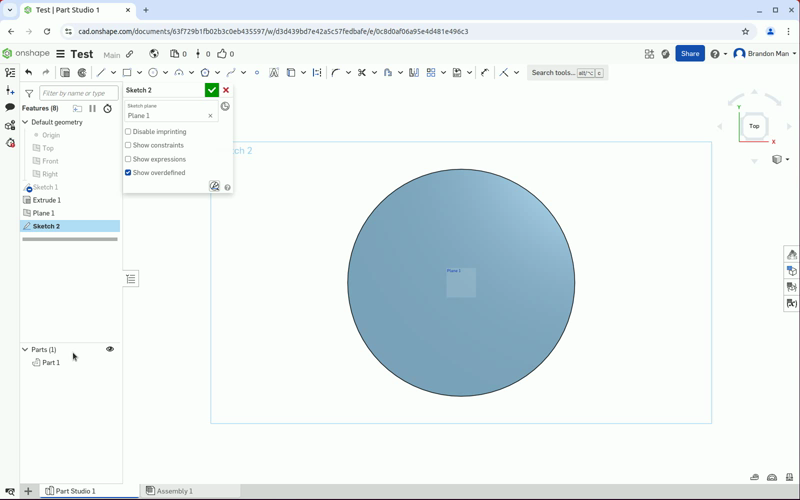
key(y)
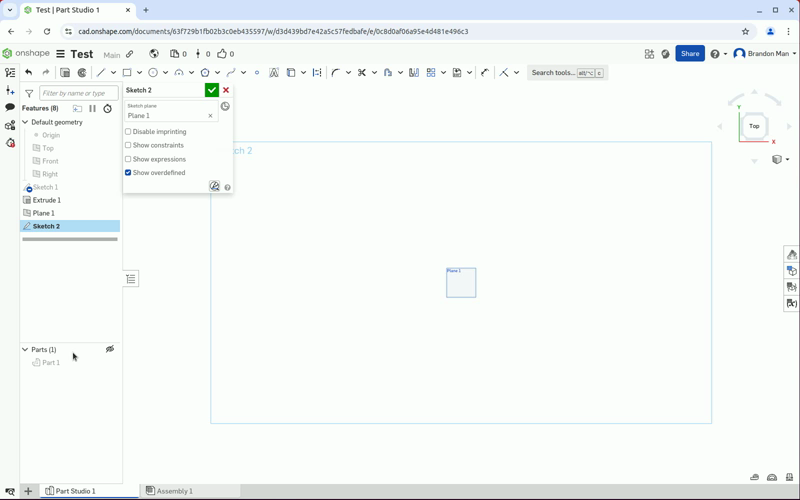
key(c)
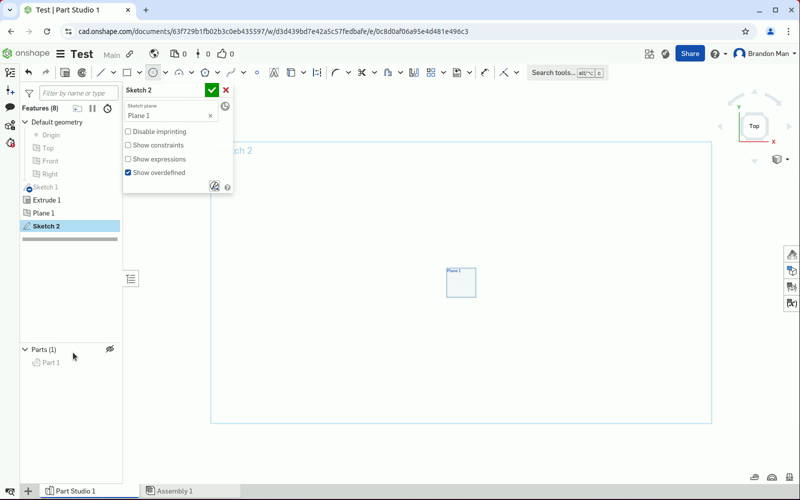
key_down(shift)
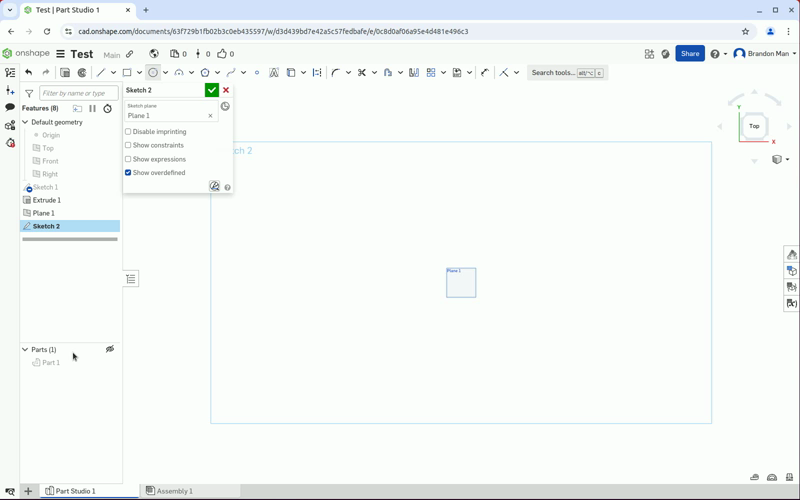
mouse_move(461, 282)
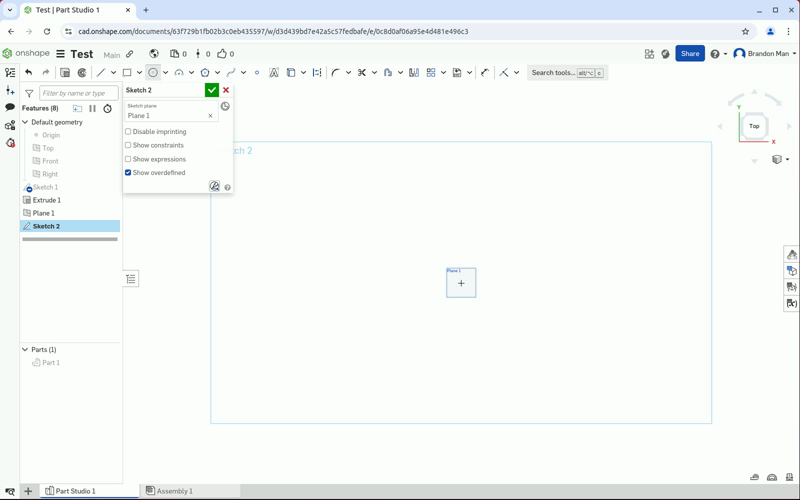
click(461, 282)
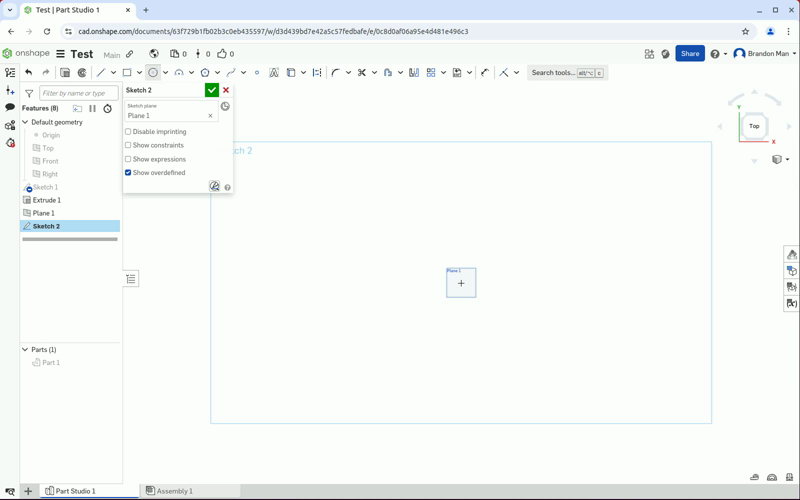
key_up(shift)
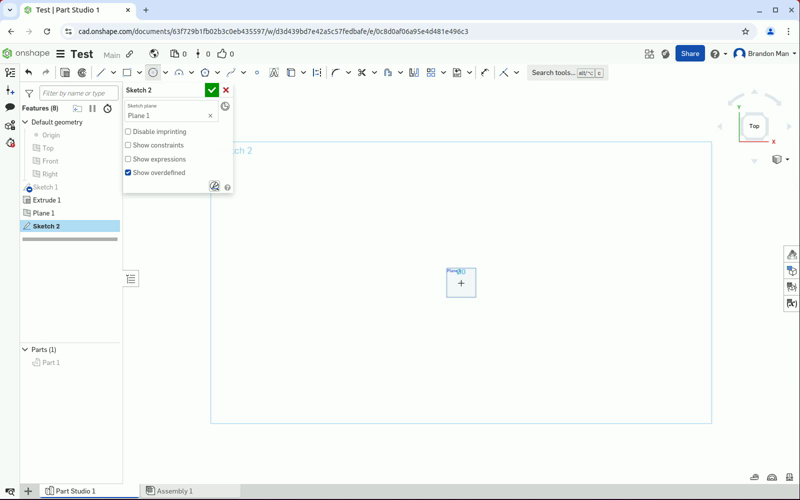
mouse_move(533, 282)
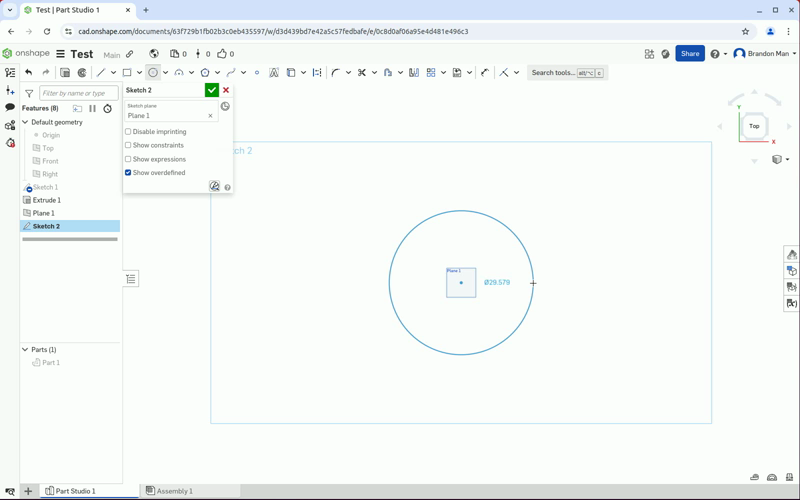
click(533, 282)
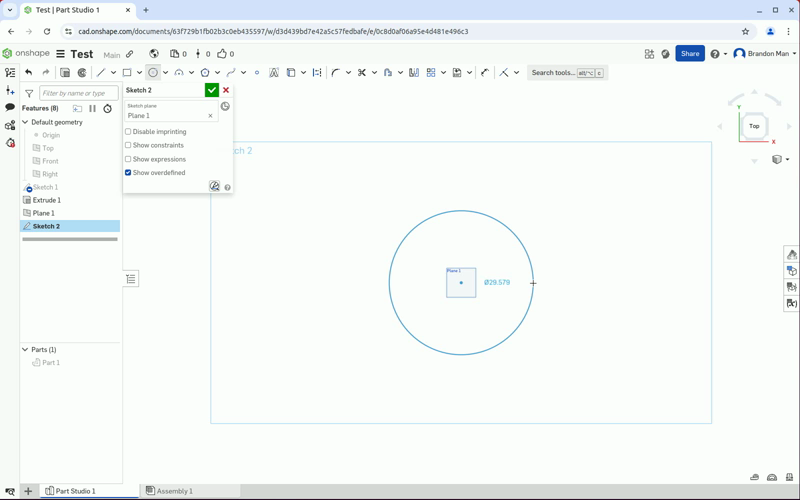
key(esc)
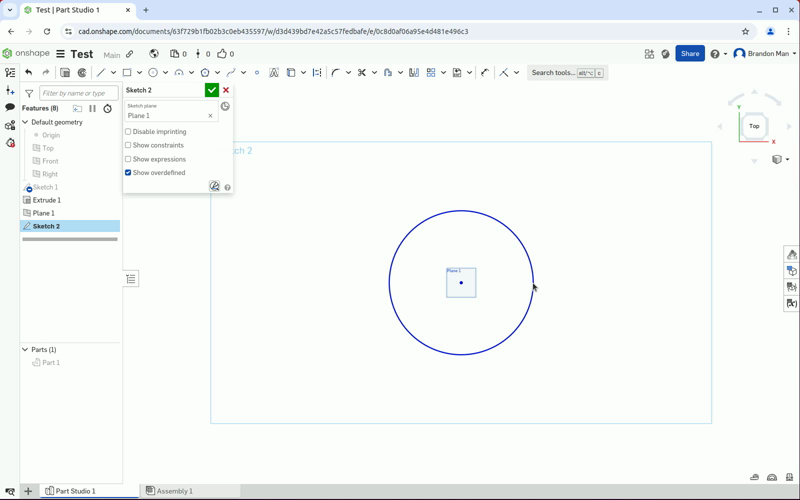
mouse_move(460, 302)
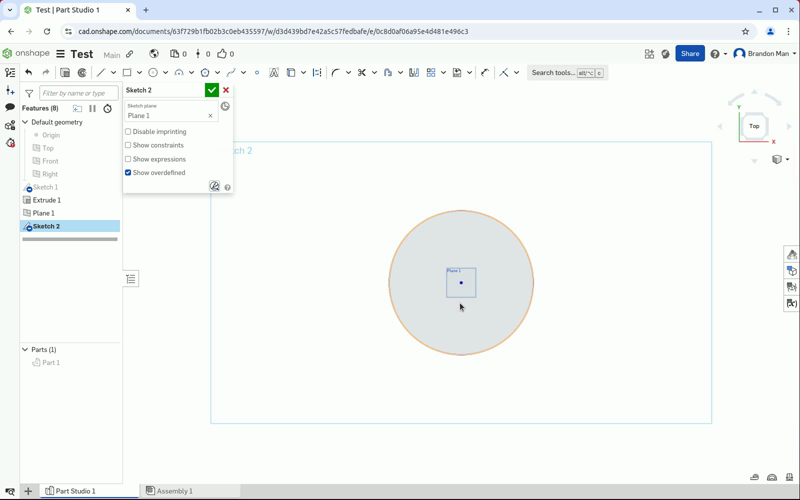
click(460, 302)
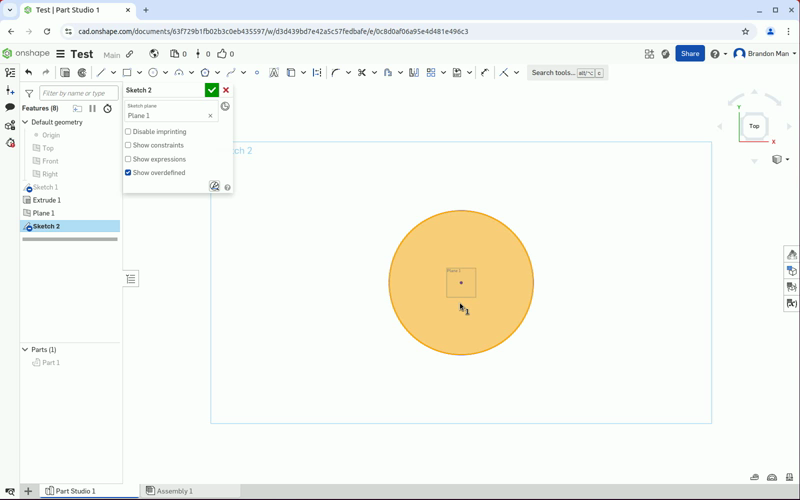
mouse_move(73, 352)
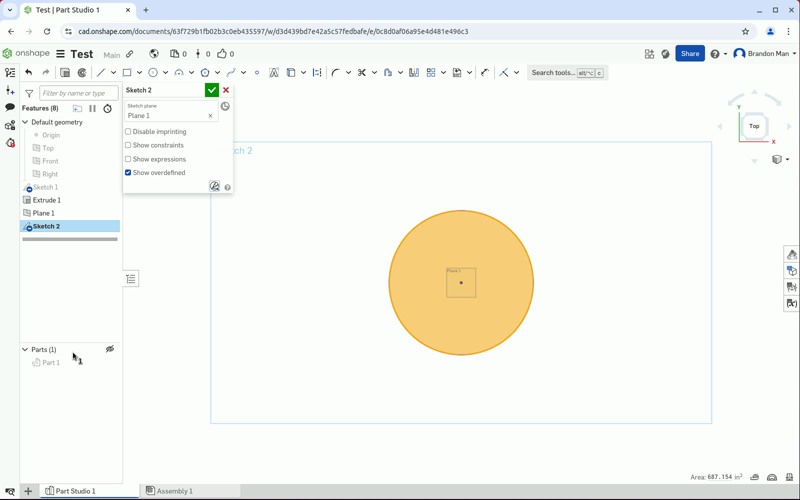
key(shift+y)
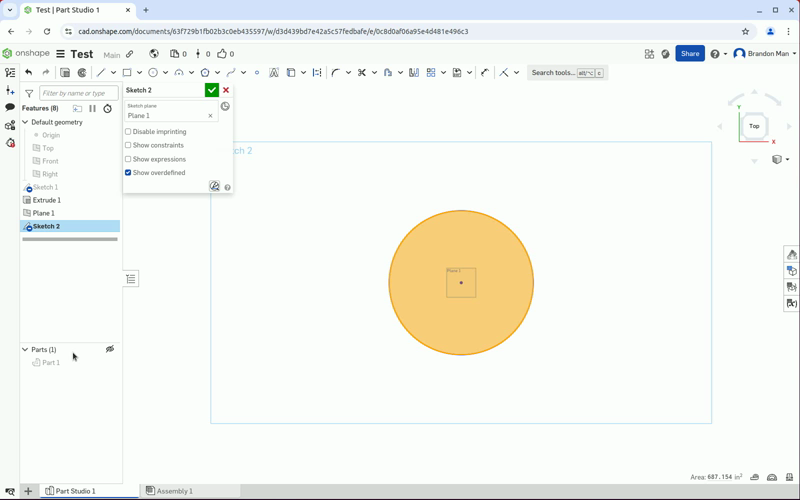
key(shift+e)
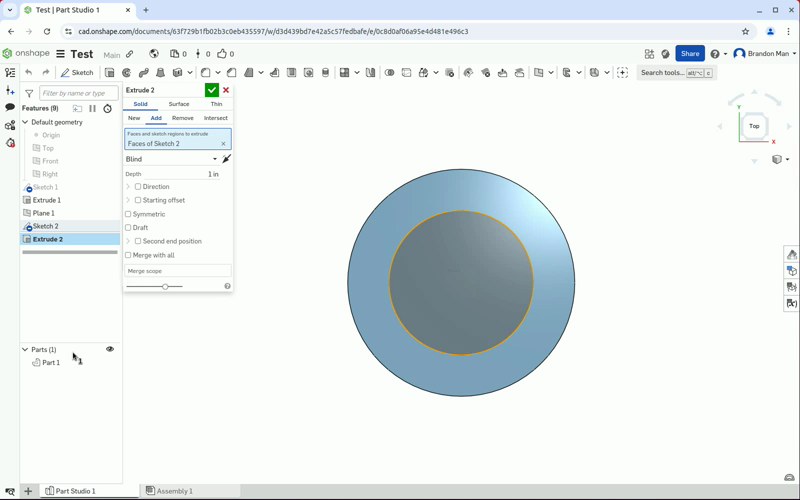
mouse_move(143, 106)
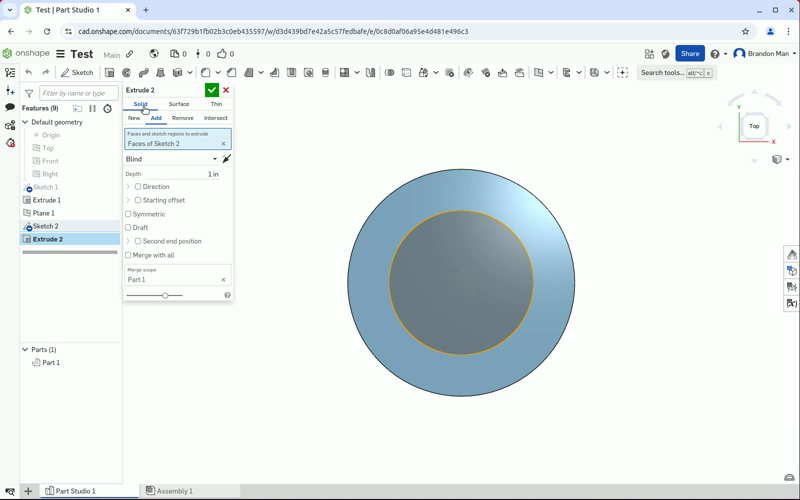
click(143, 106)
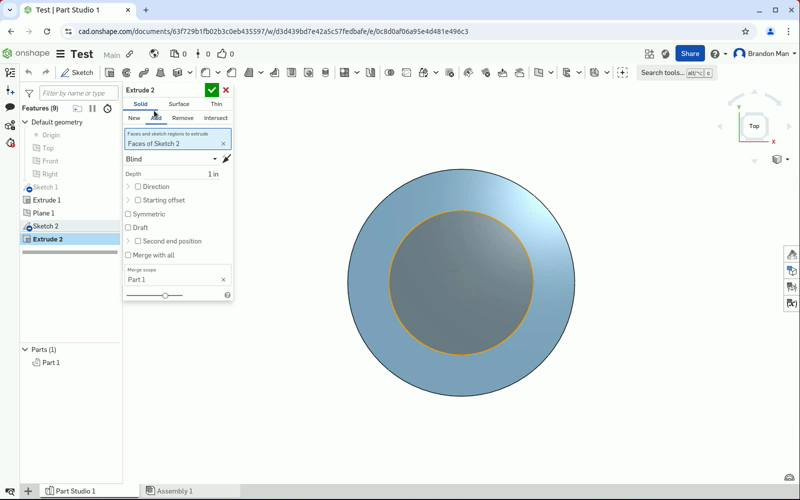
mouse_move(186, 120)
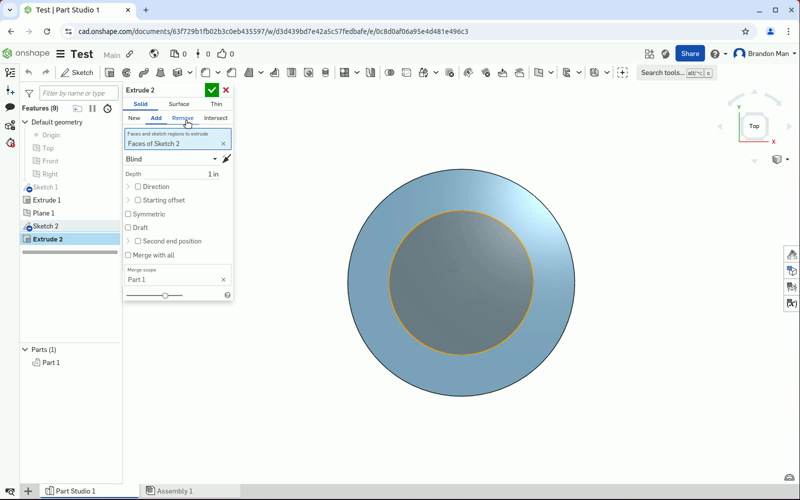
click(186, 120)
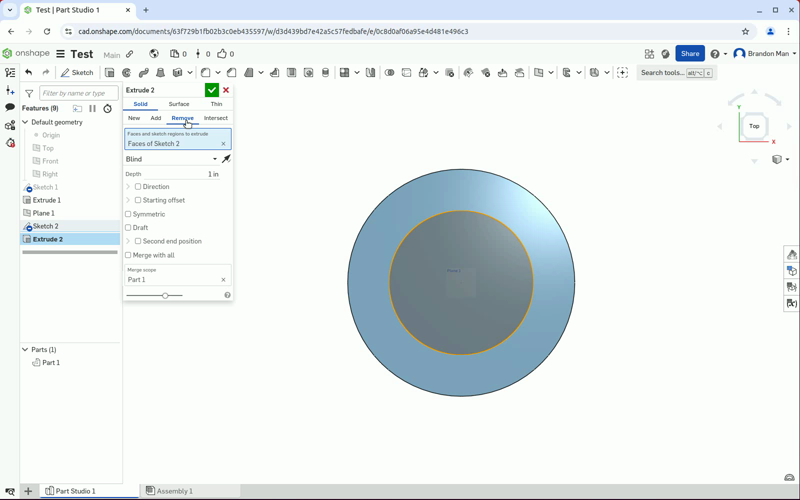
key(tab, 4)
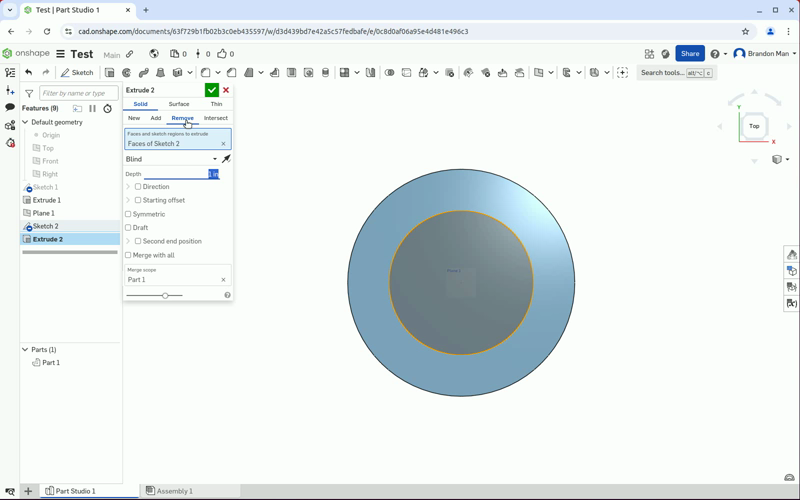
text(11.554)
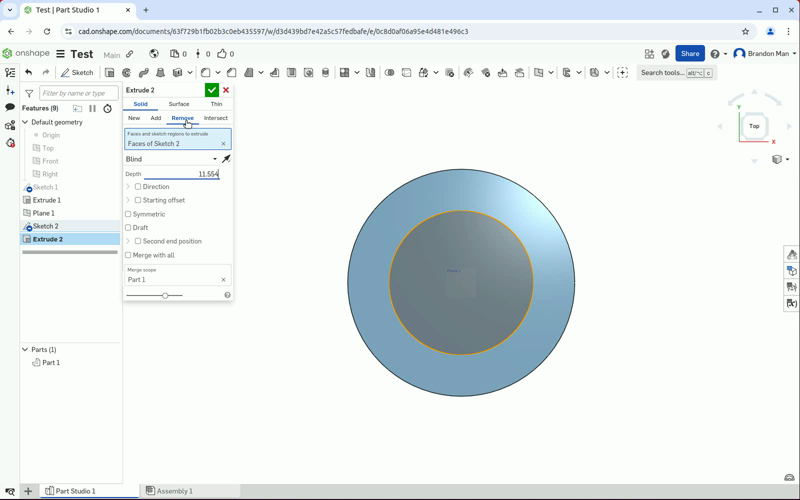
key(tab, 6)
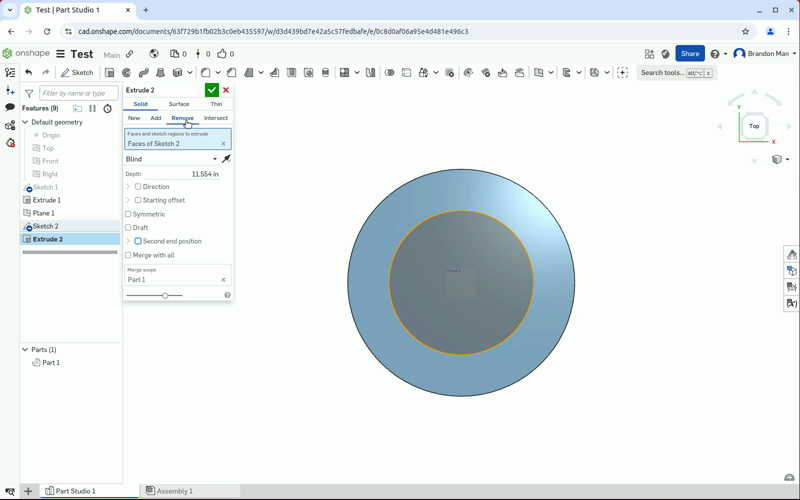
key(space)
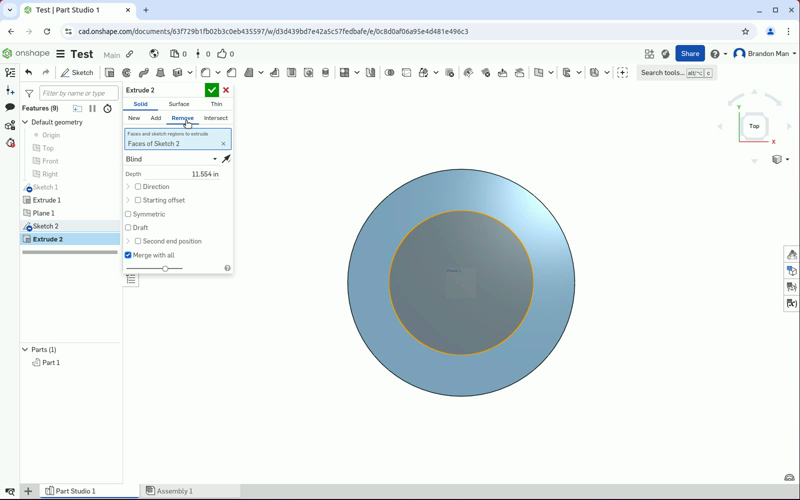
key(enter)
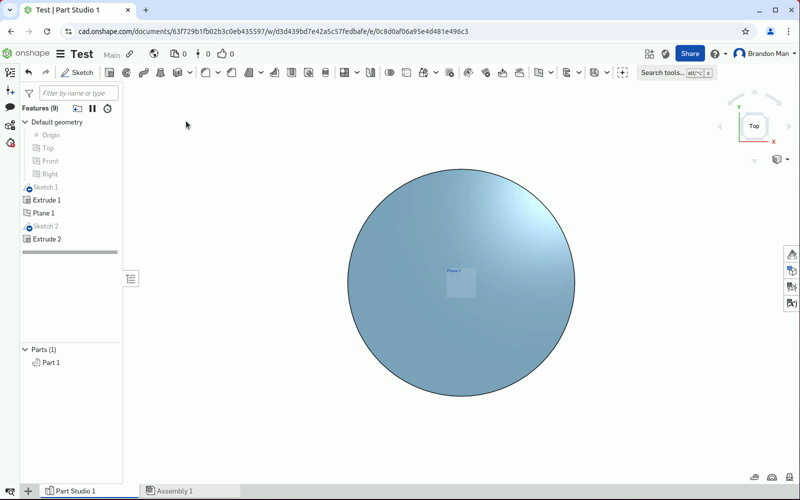
key(shift+h)
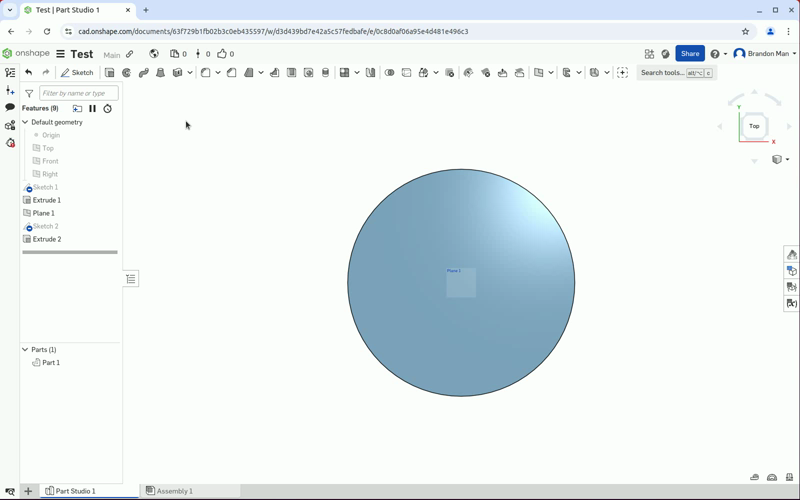
key(shift+h)
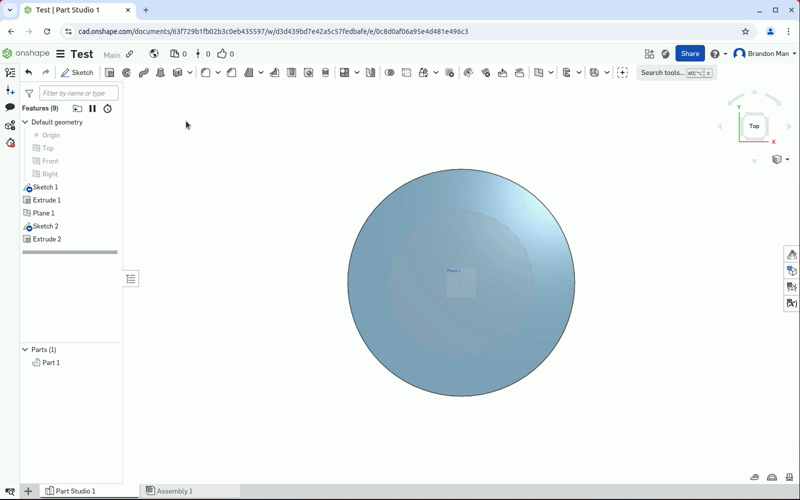
key(shift+7)
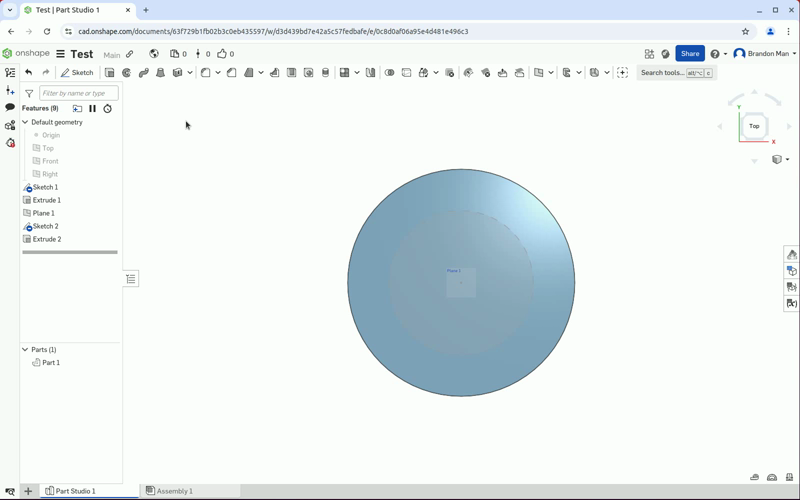
key(up, 3)
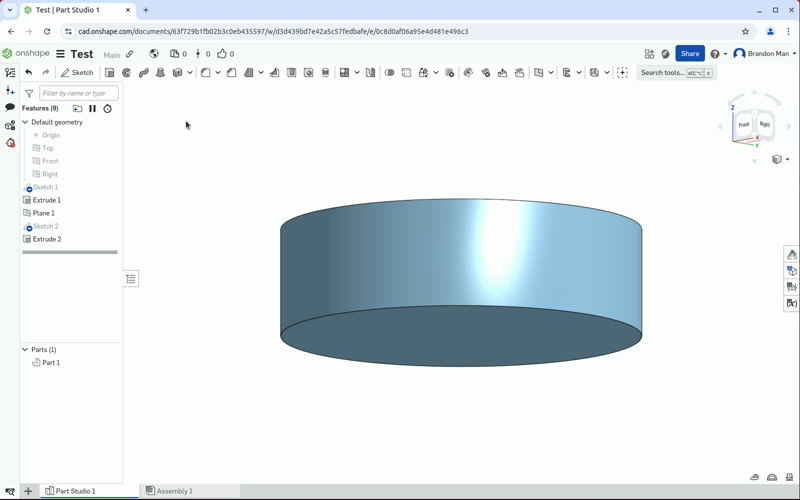
key(left, 3)
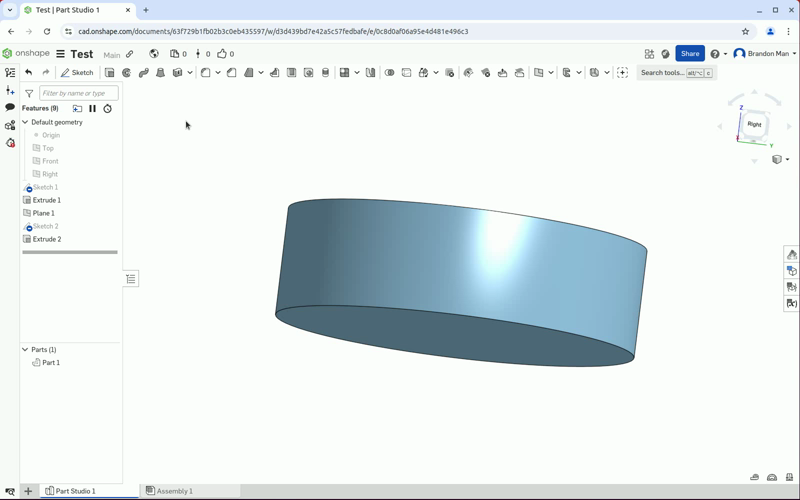
key(right, 3)
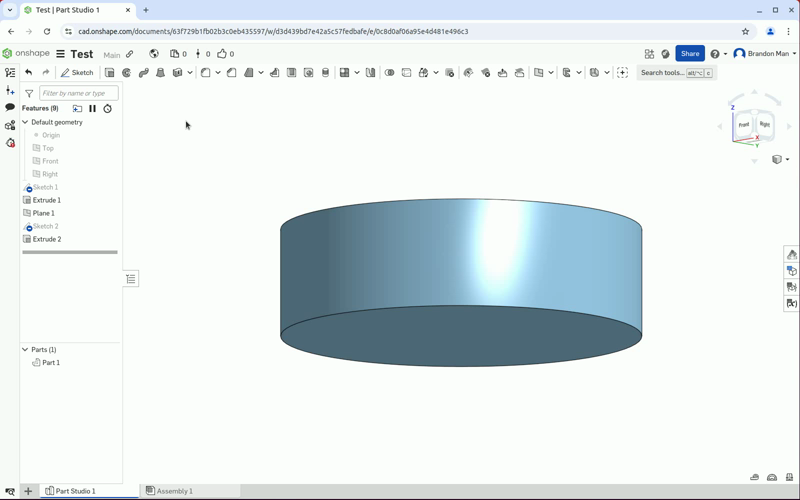
key(down, 3)
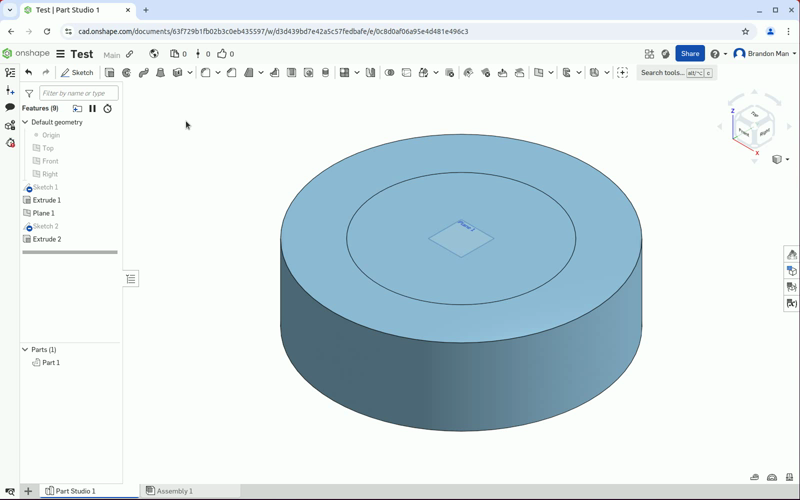
mouse_move(73, 189)
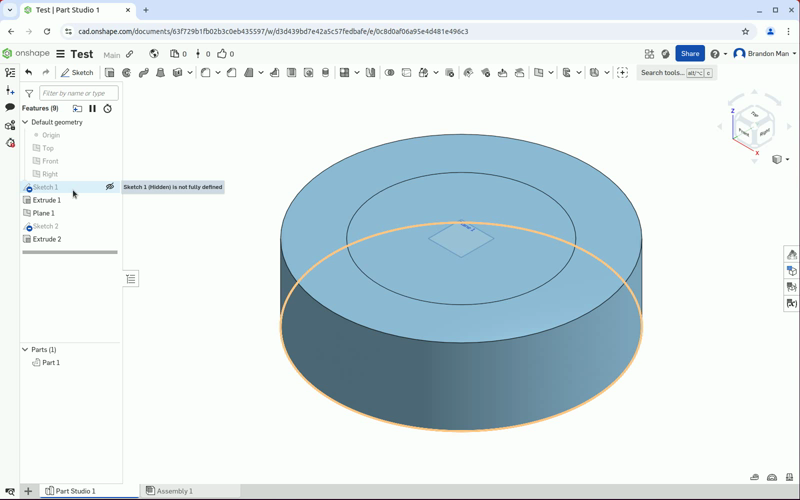
click(73, 189)